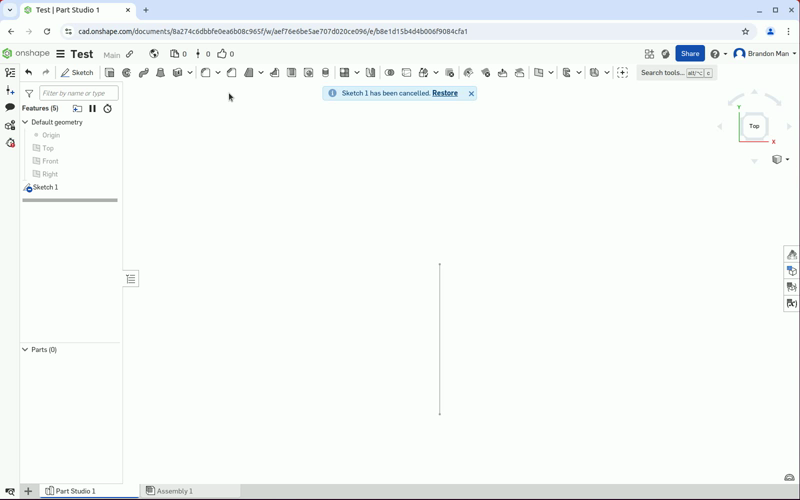
key(shift+h)
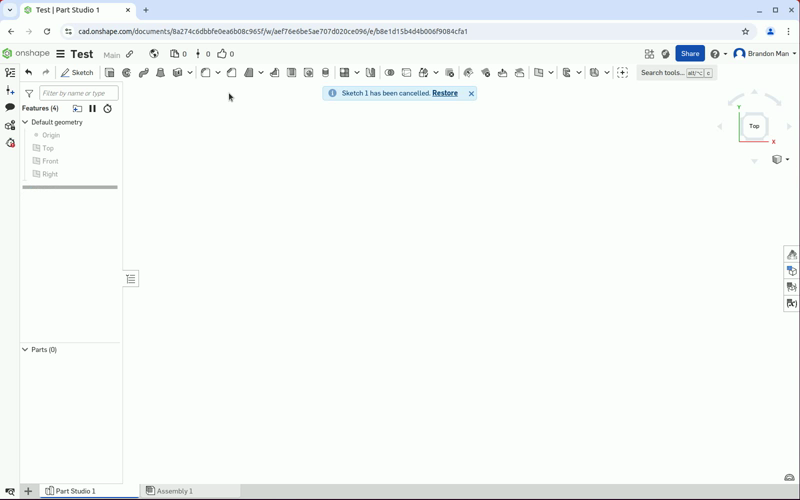
key(shift+s)
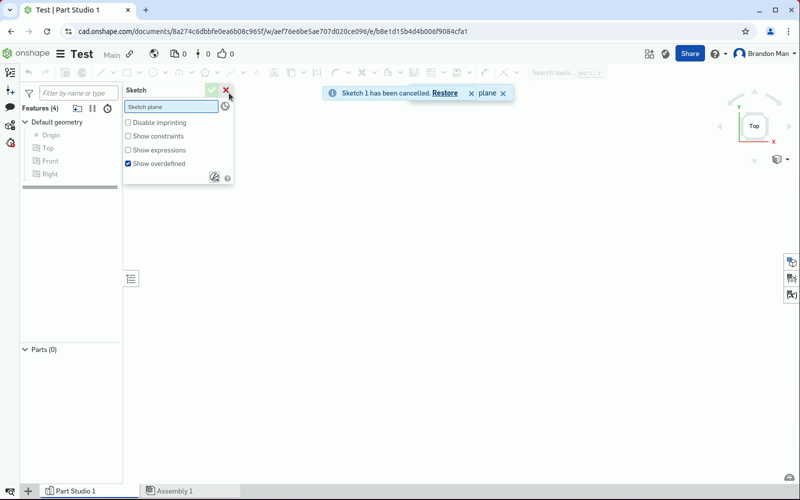
mouse_move(73, 150)
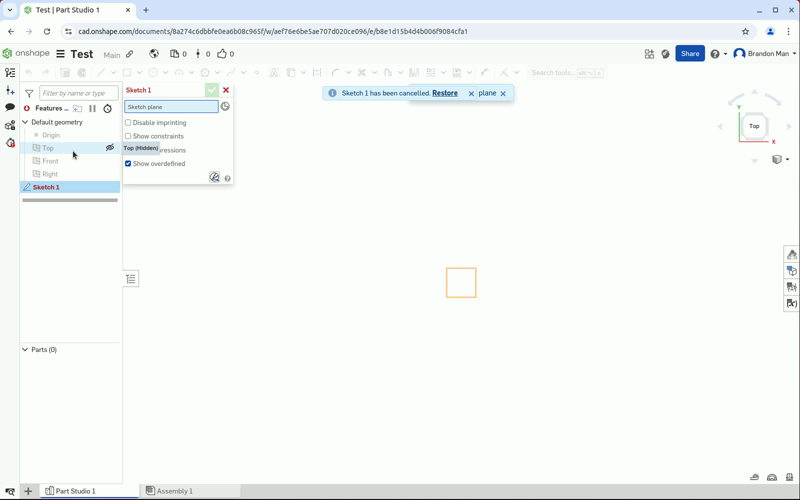
click(73, 150)
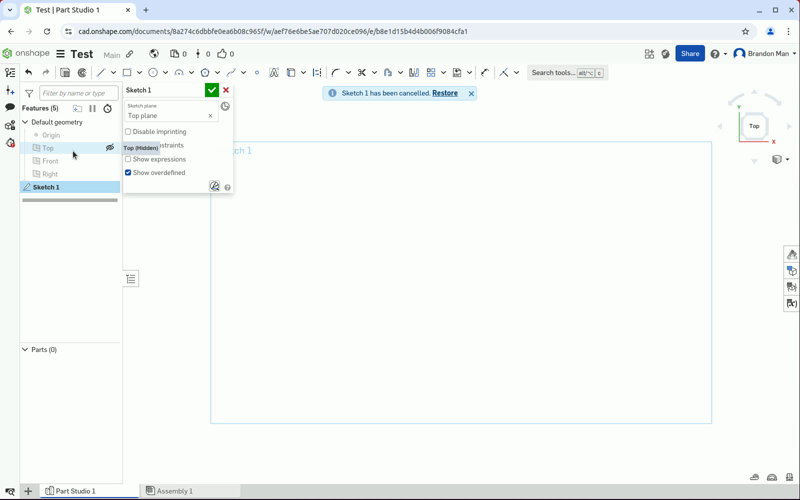
mouse_move(73, 352)
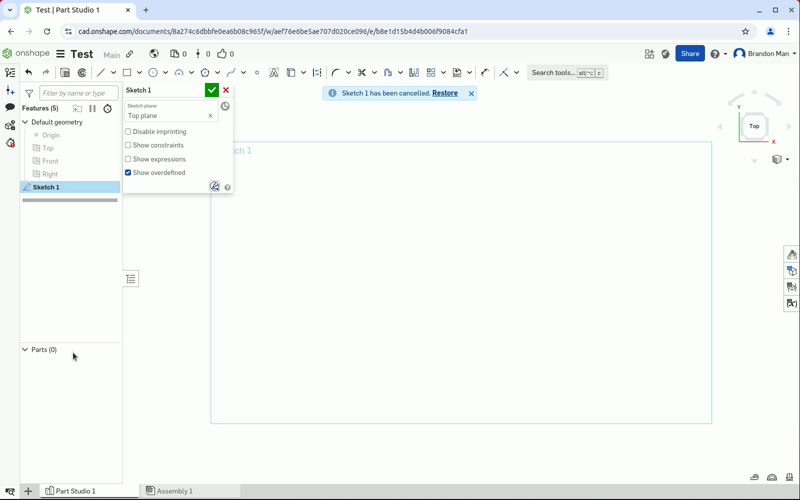
key(y)
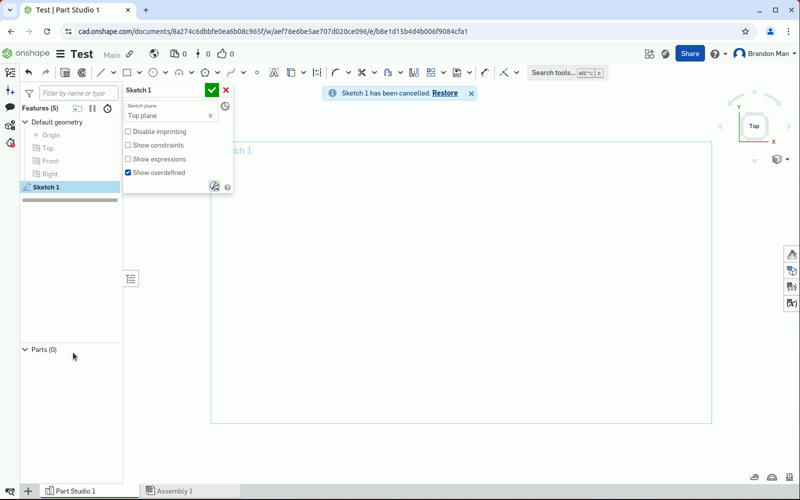
key(c)
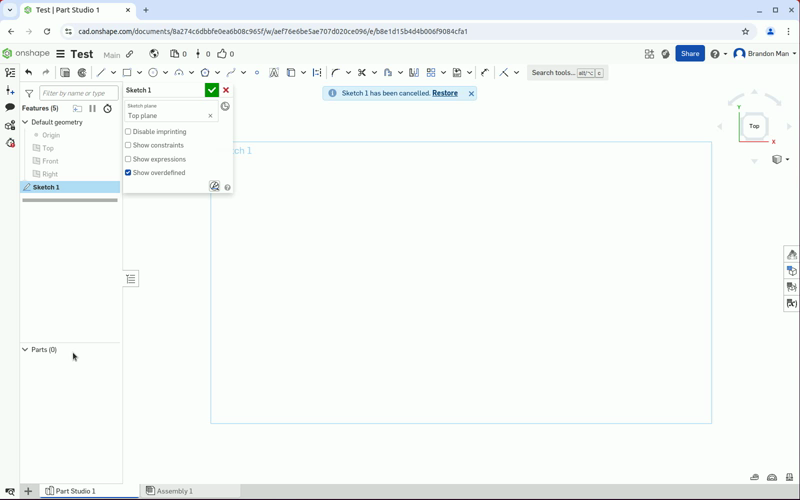
key_down(shift)
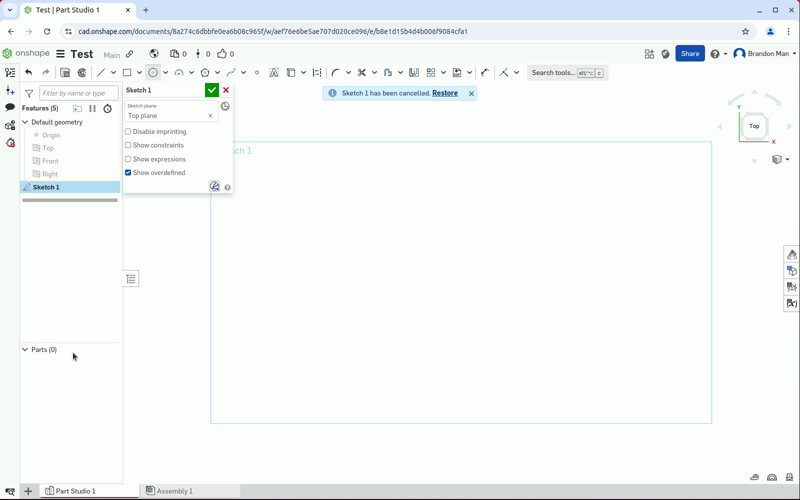
mouse_move(461, 282)
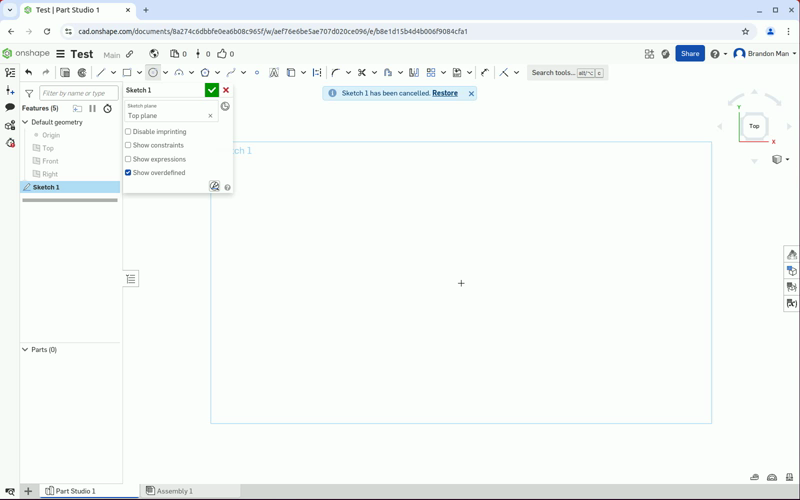
click(461, 282)
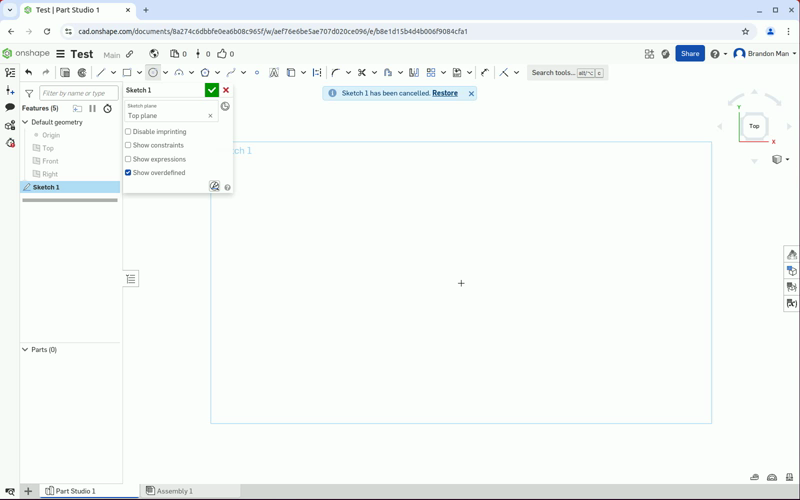
key_up(shift)
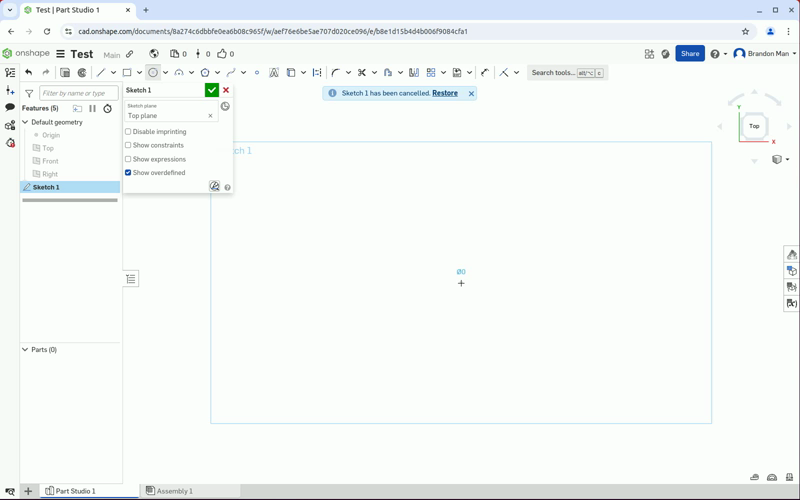
mouse_move(574, 282)
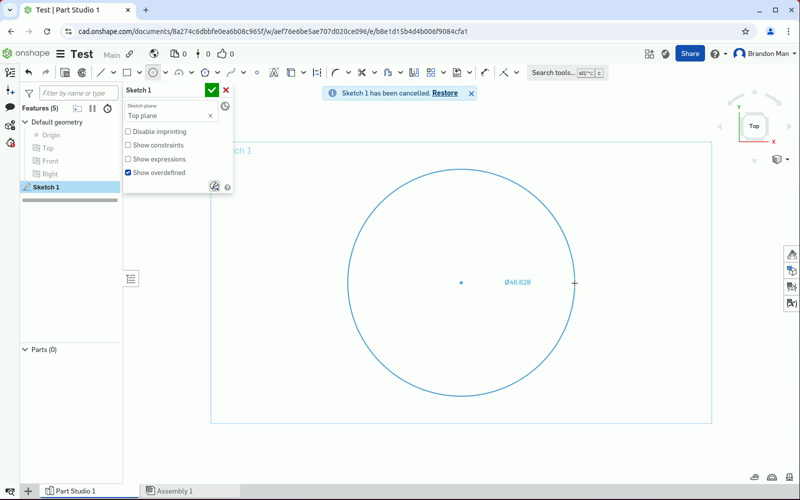
click(574, 282)
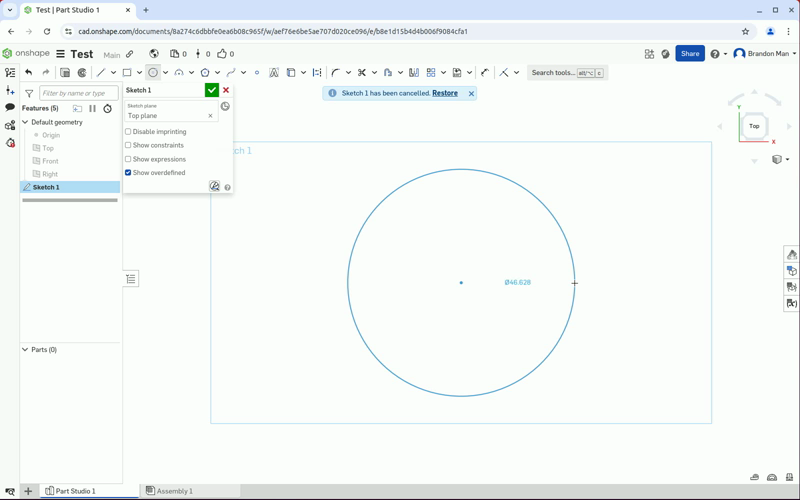
key(esc)
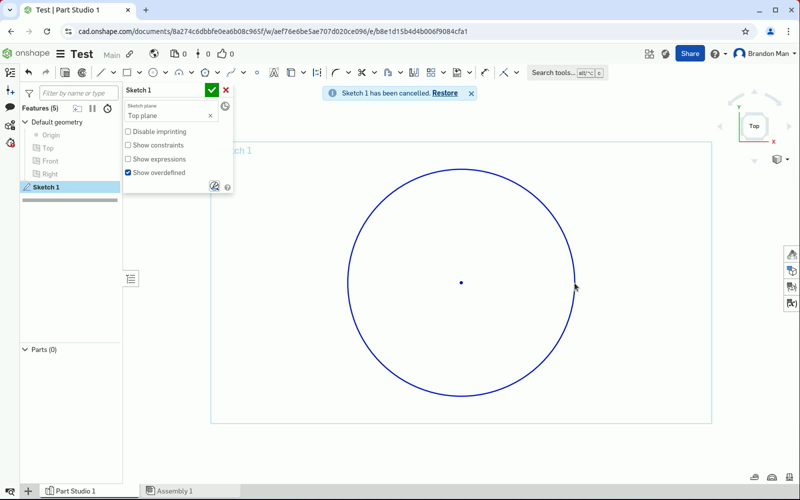
mouse_move(420, 237)
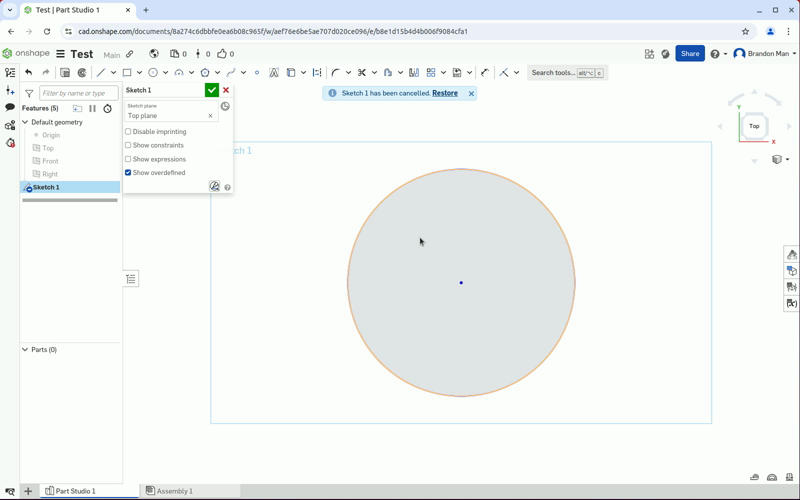
click(420, 237)
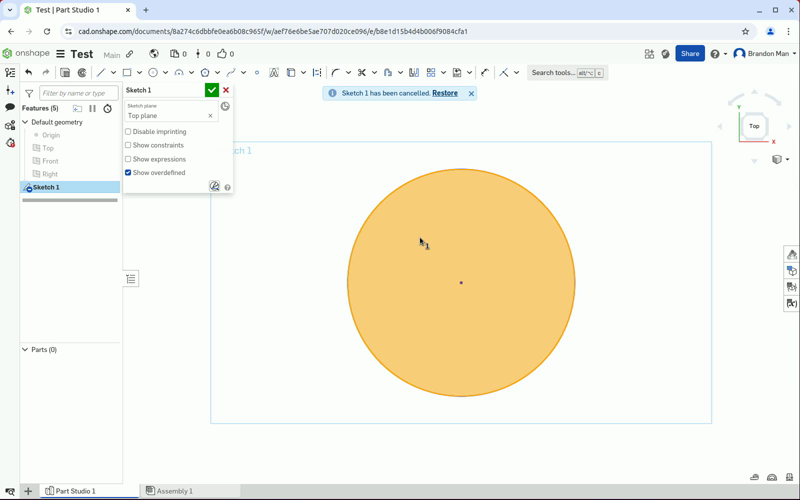
mouse_move(73, 352)
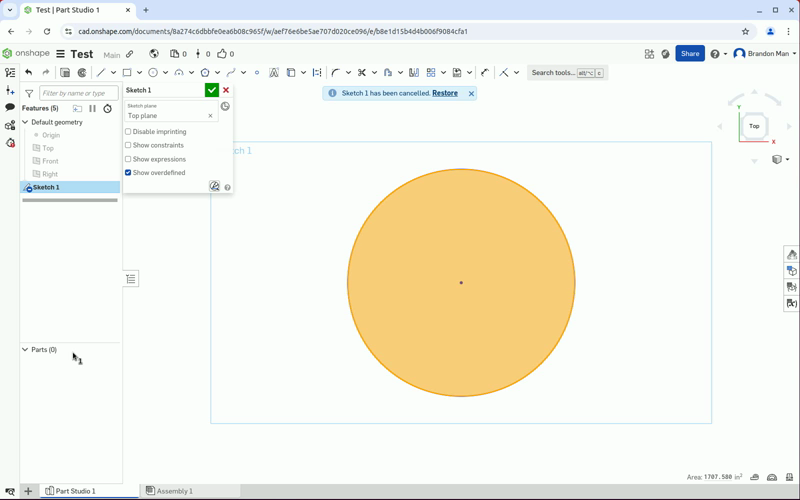
key(shift+y)
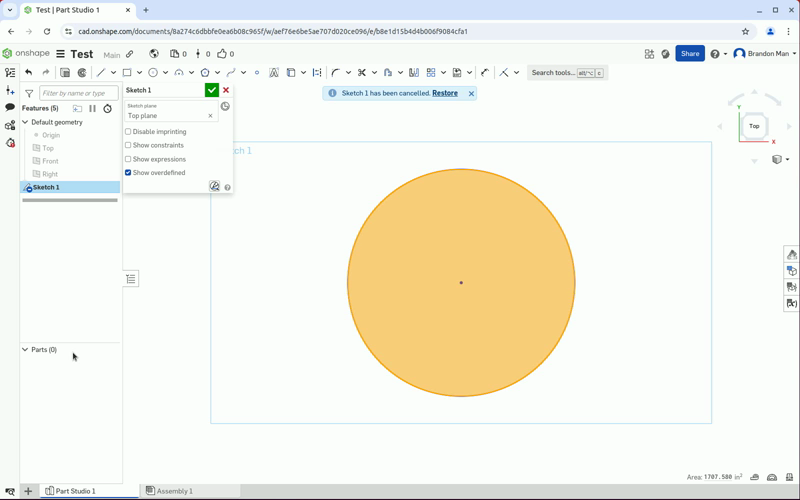
key(shift+e)
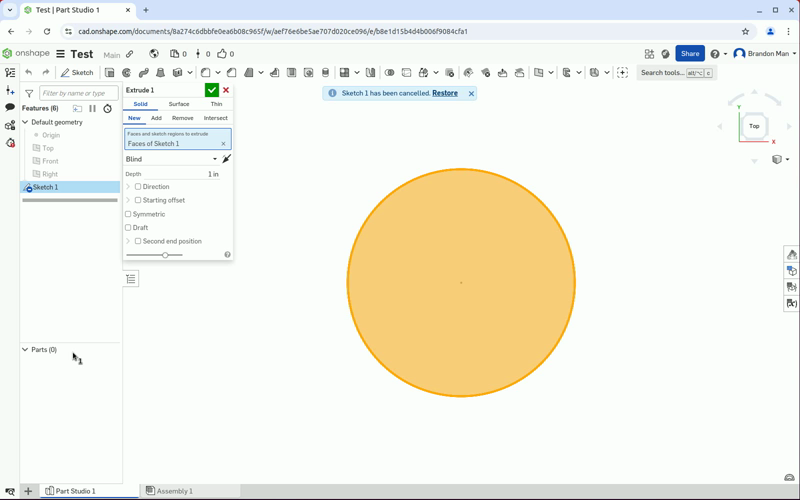
mouse_move(143, 106)
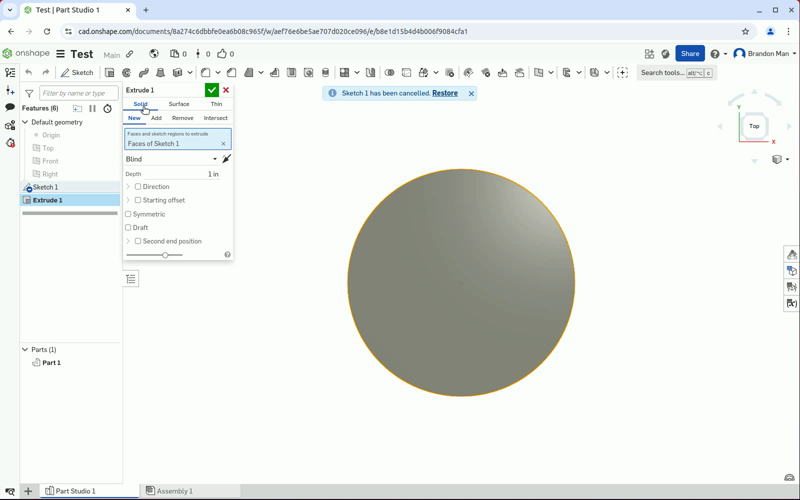
click(143, 106)
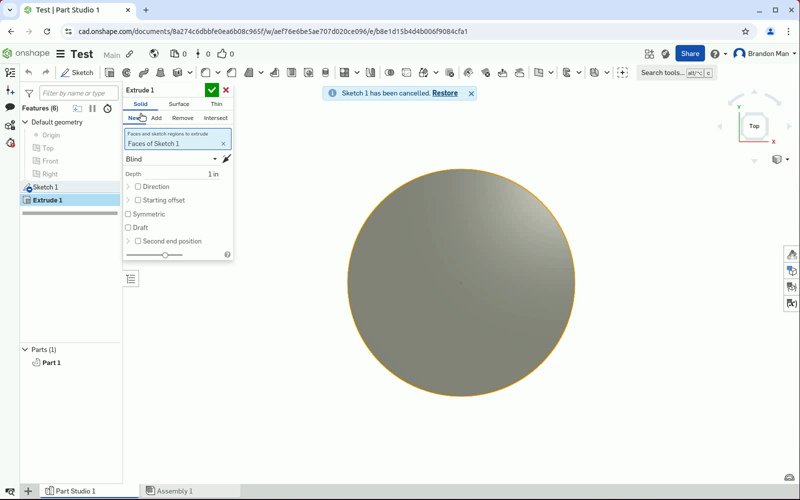
mouse_move(137, 120)
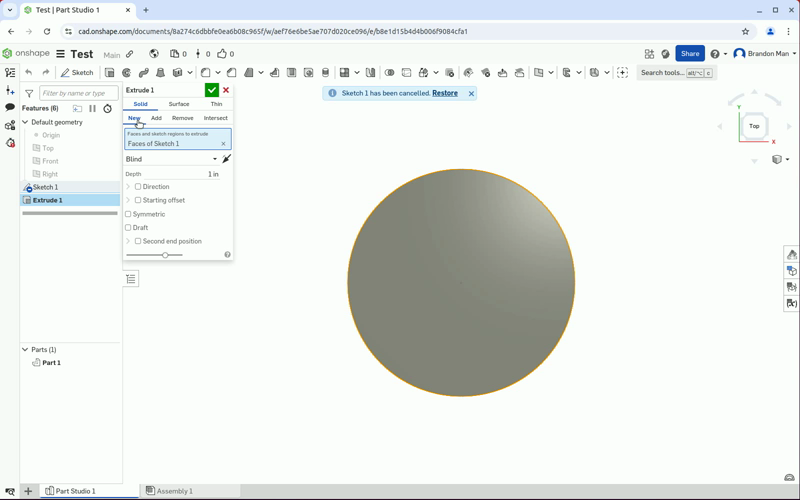
click(137, 120)
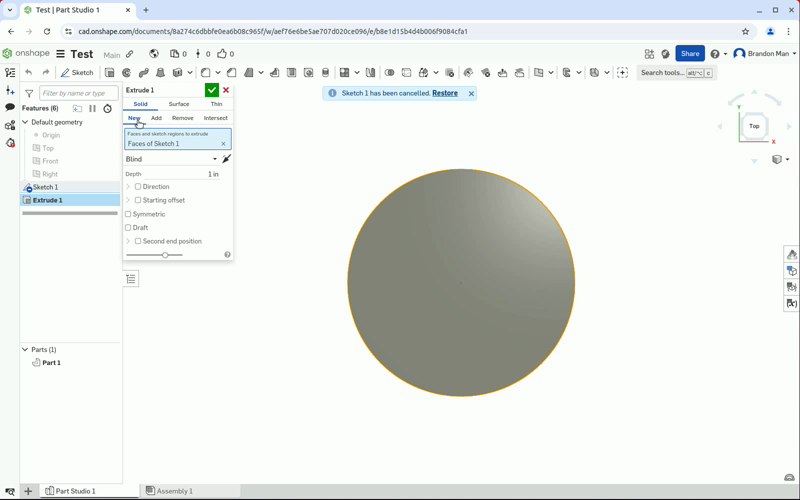
key(tab, 4)
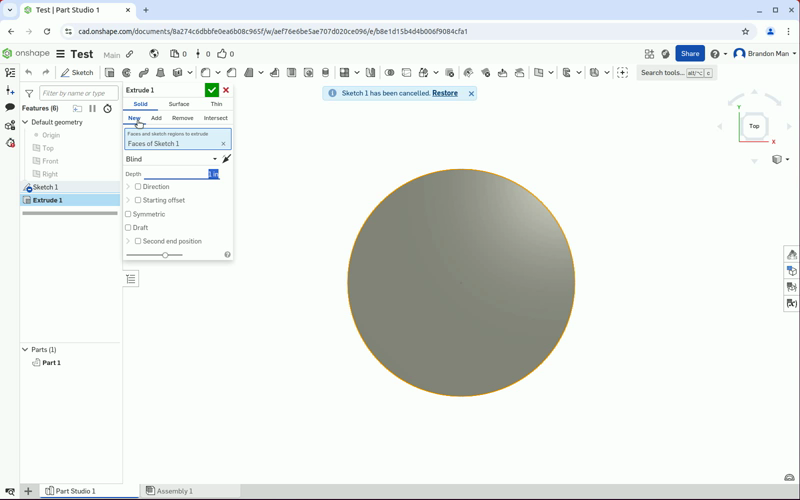
text(9.147)
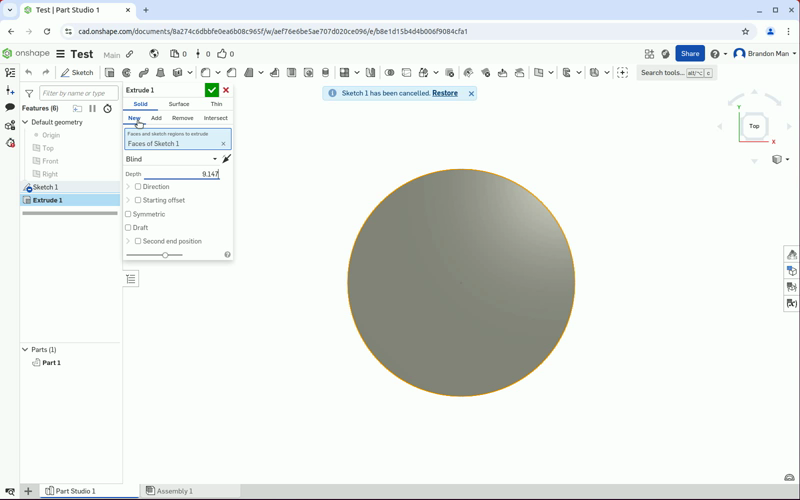
key(enter)
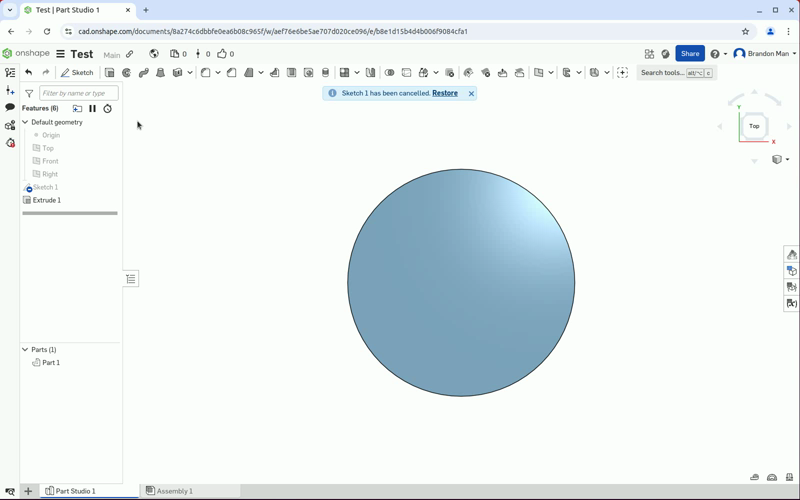
key(shift+h)
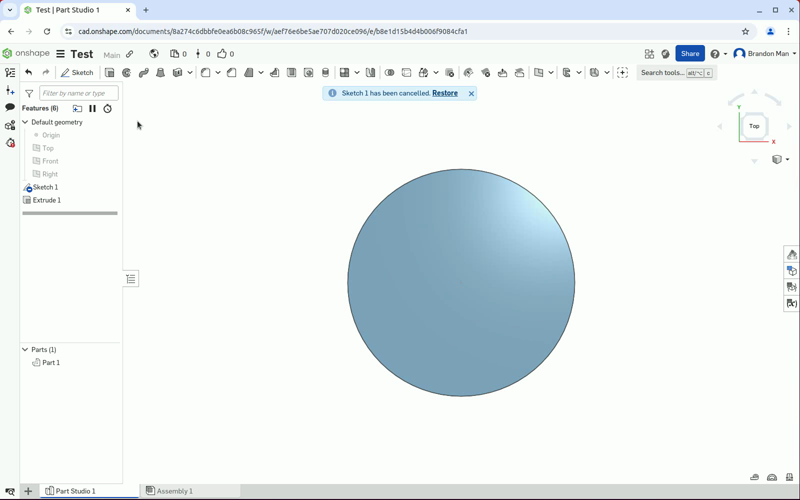
key(shift+h)
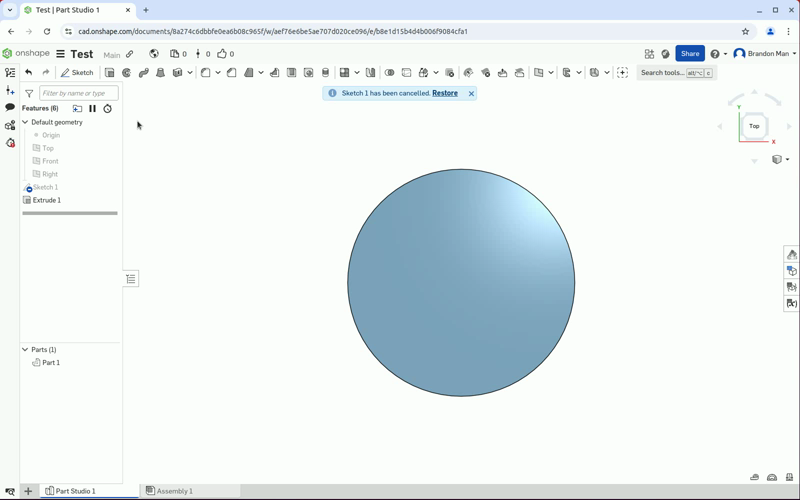
mouse_move(73, 189)
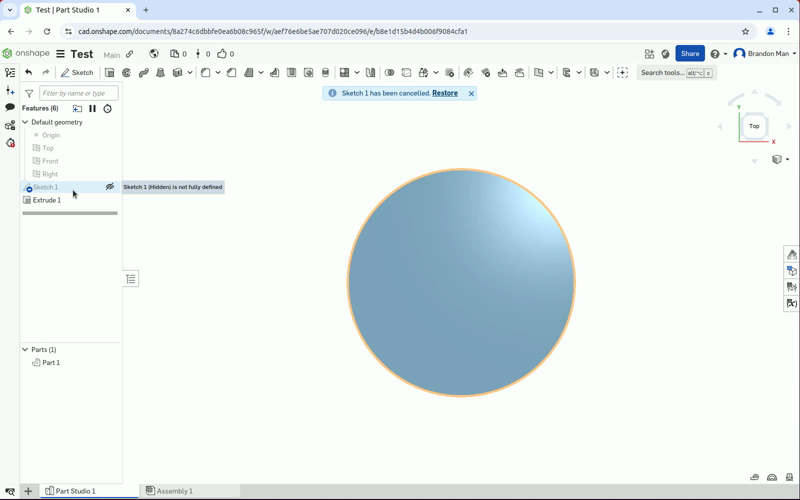
click(73, 189)
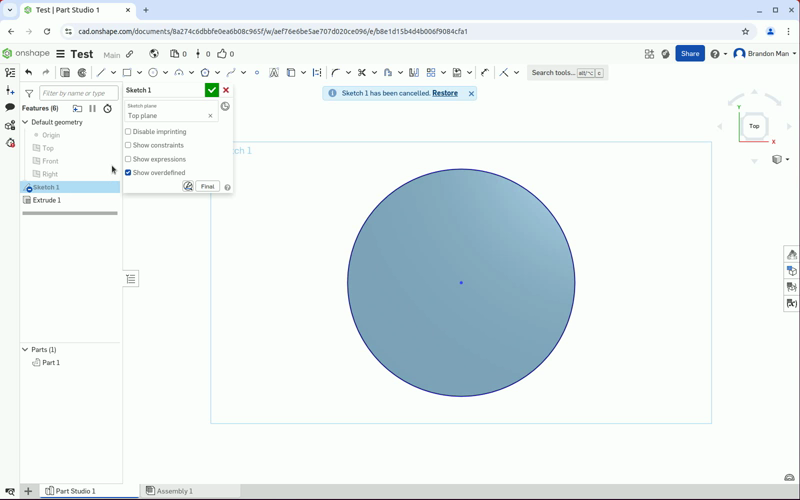
mouse_move(229, 92)
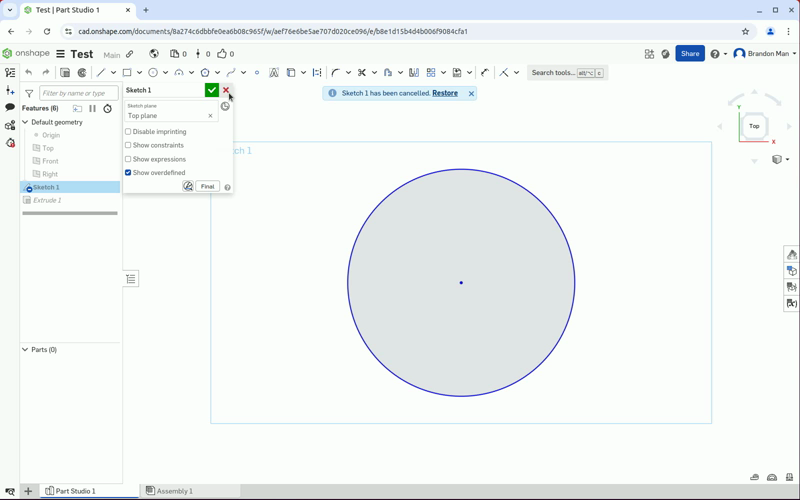
click(229, 92)
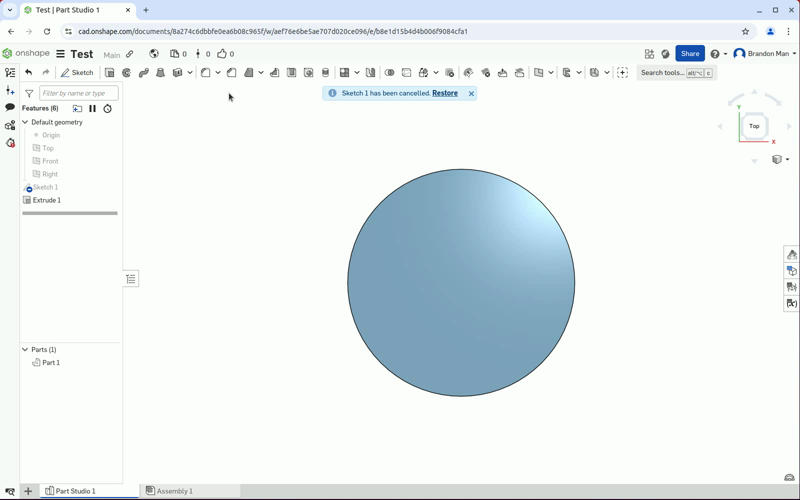
mouse_move(541, 75)
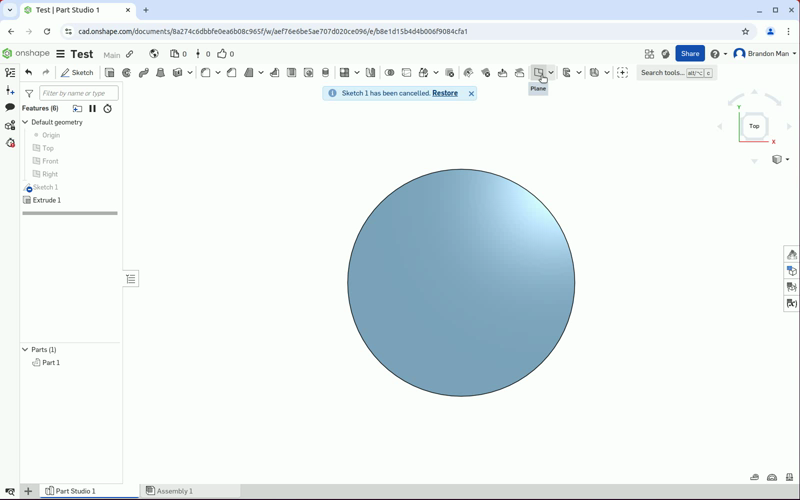
click(541, 75)
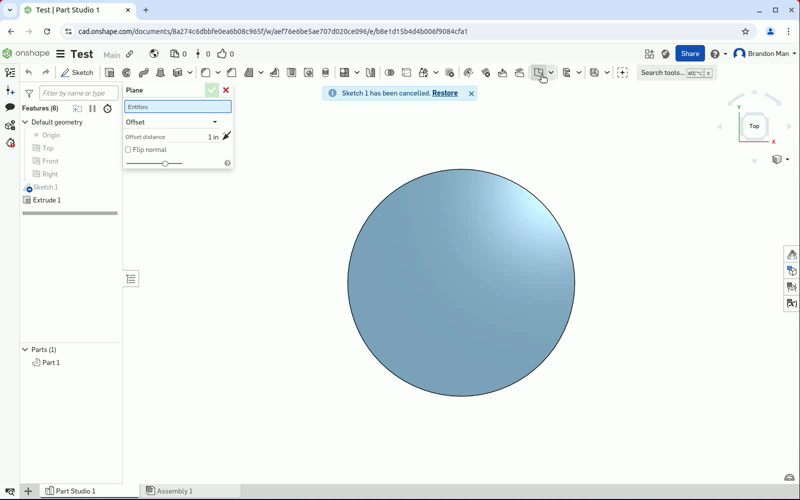
mouse_move(73, 150)
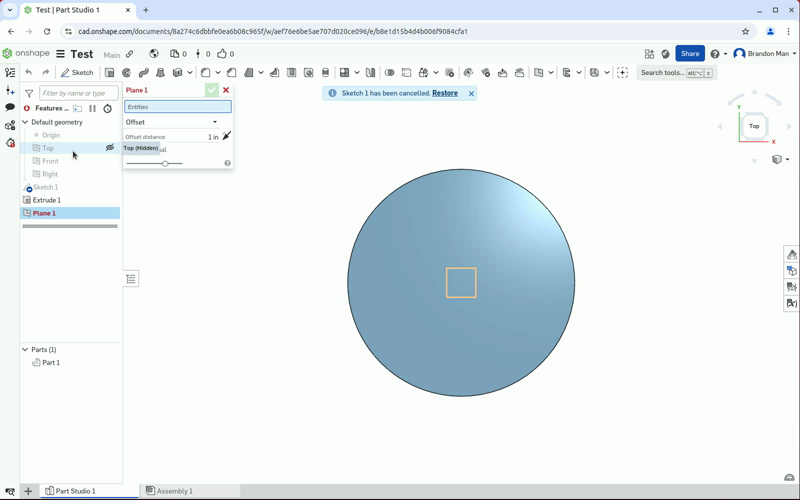
click(73, 150)
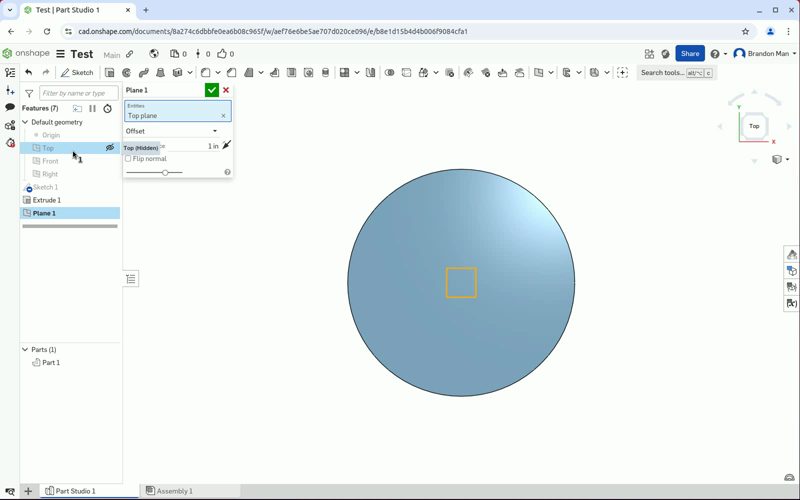
key(tab, 2)
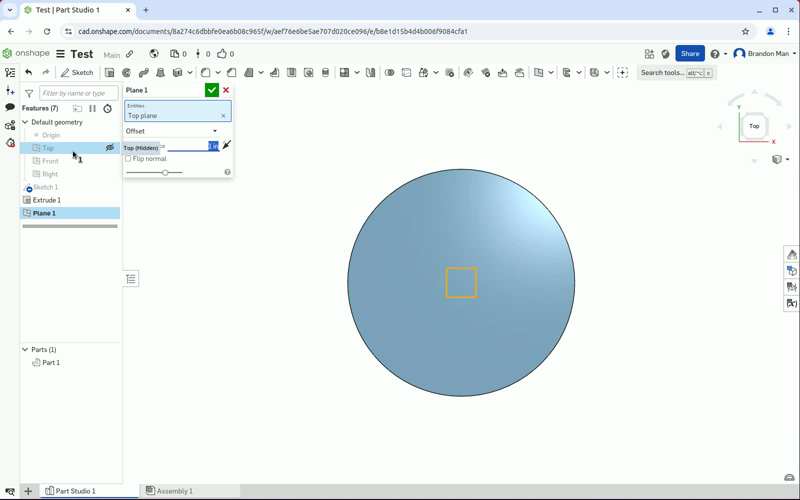
text(9.151)
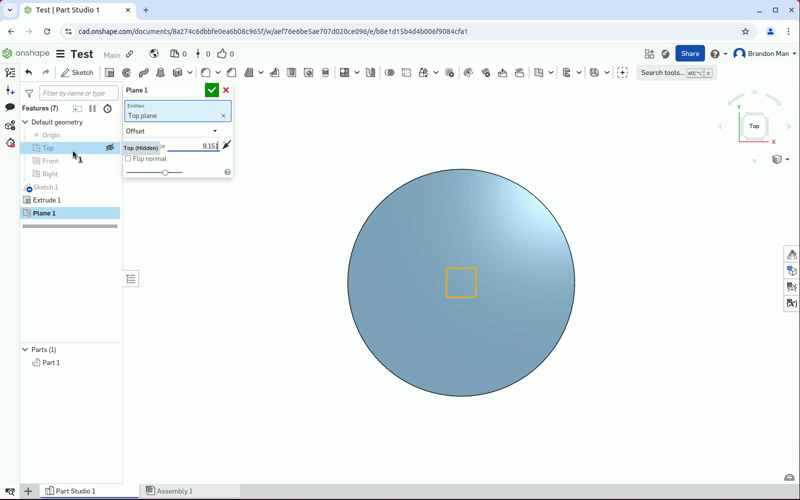
key(enter, 2)
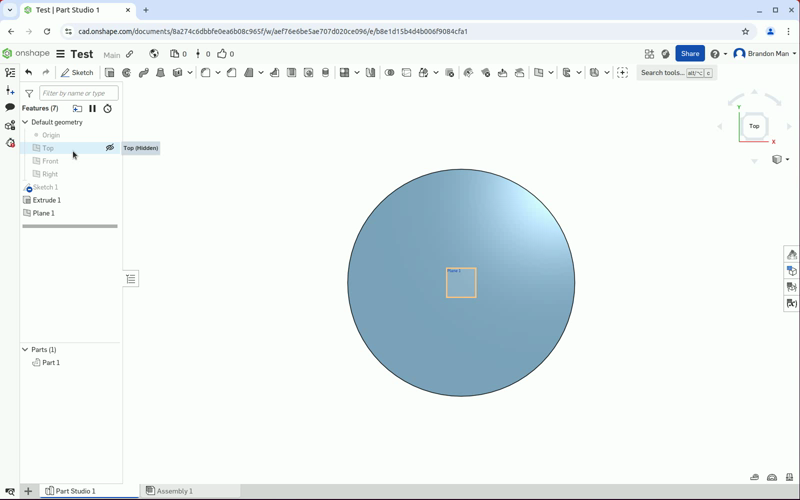
key(shift+s)
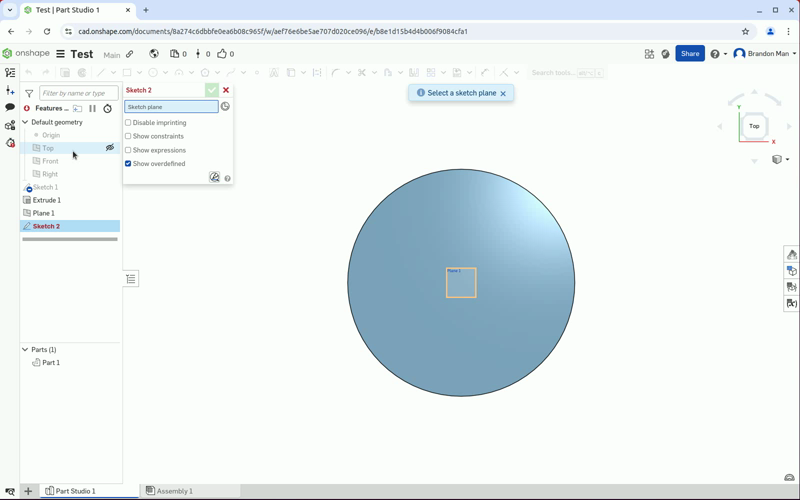
mouse_move(73, 215)
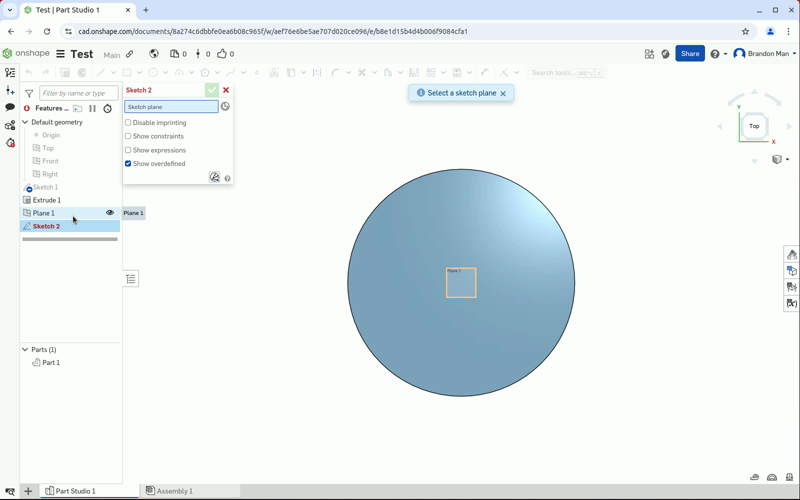
click(73, 215)
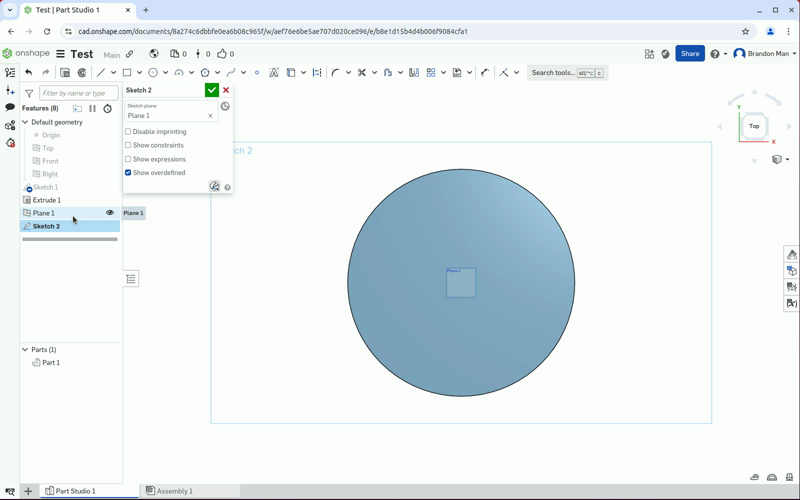
mouse_move(73, 352)
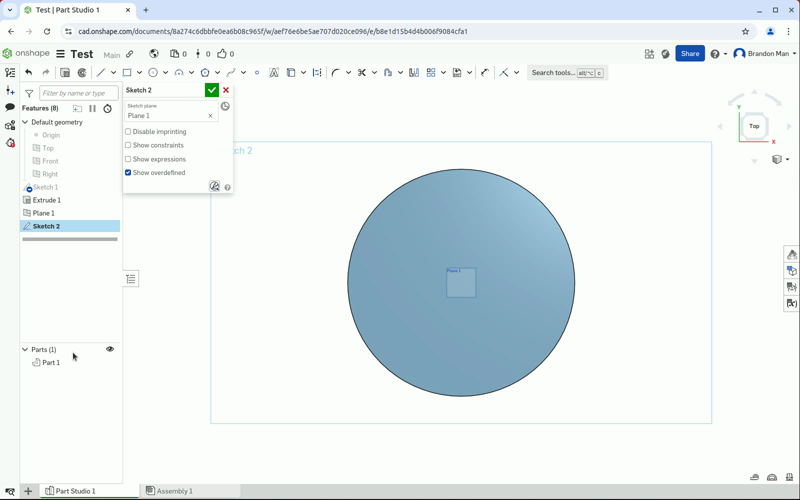
key(y)
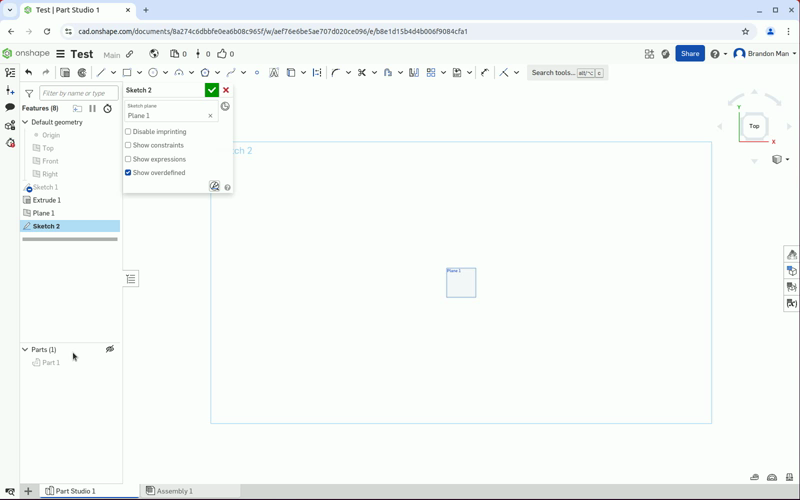
key(c)
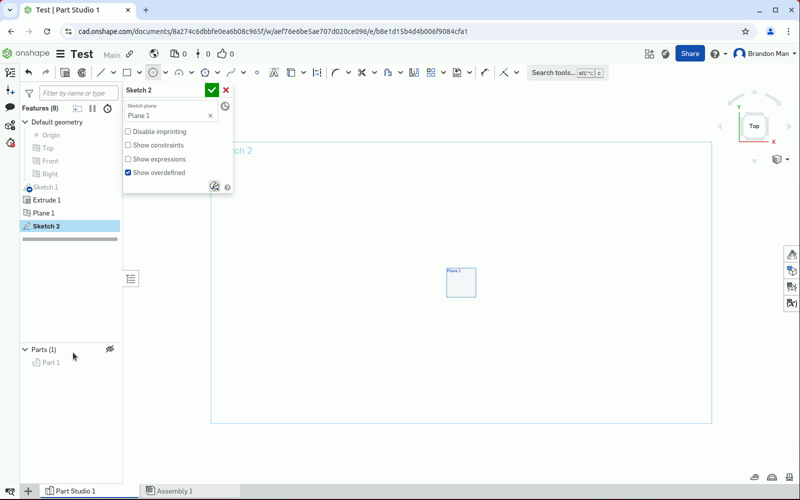
key_down(shift)
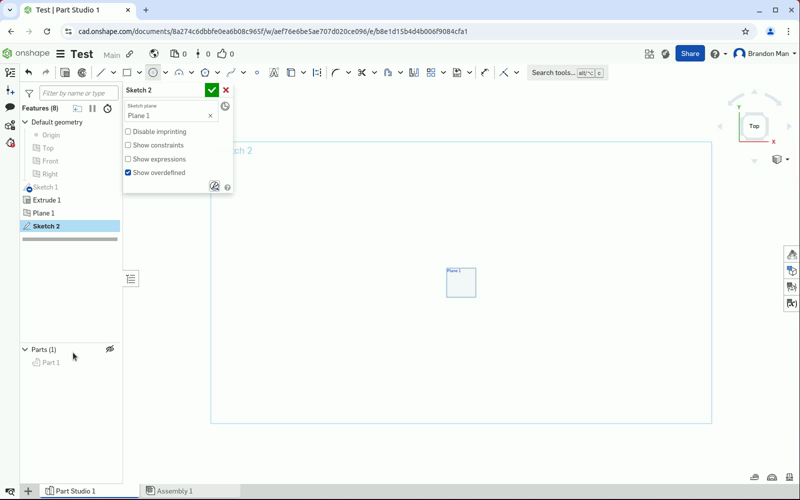
mouse_move(461, 282)
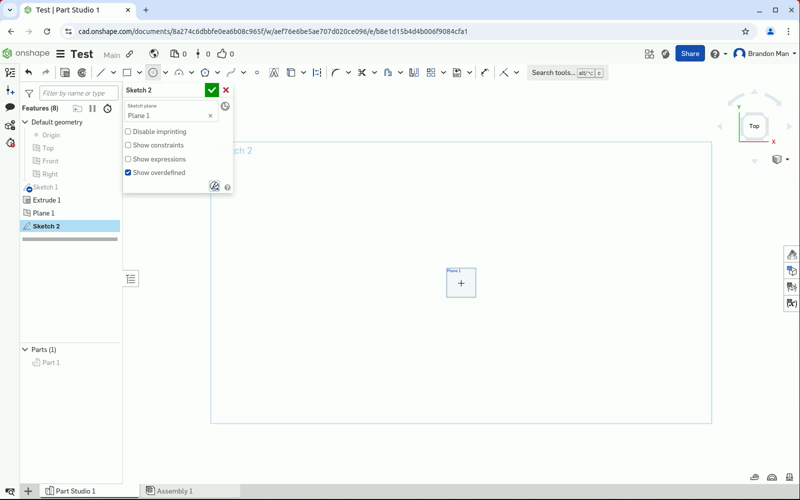
click(461, 282)
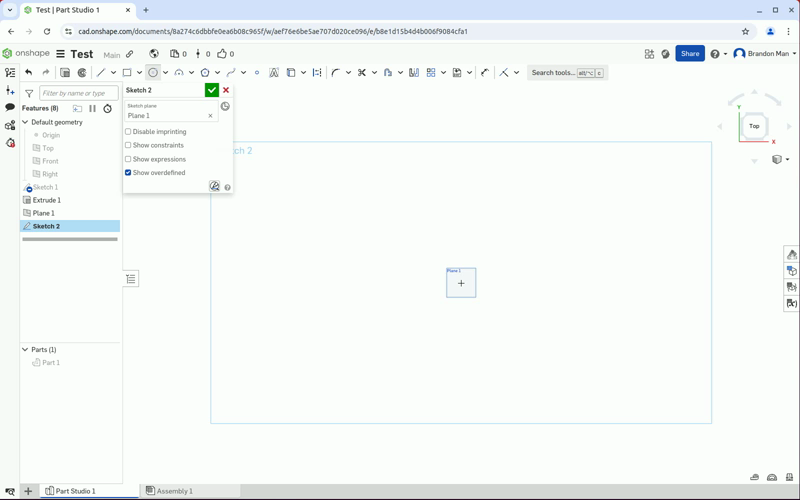
key_up(shift)
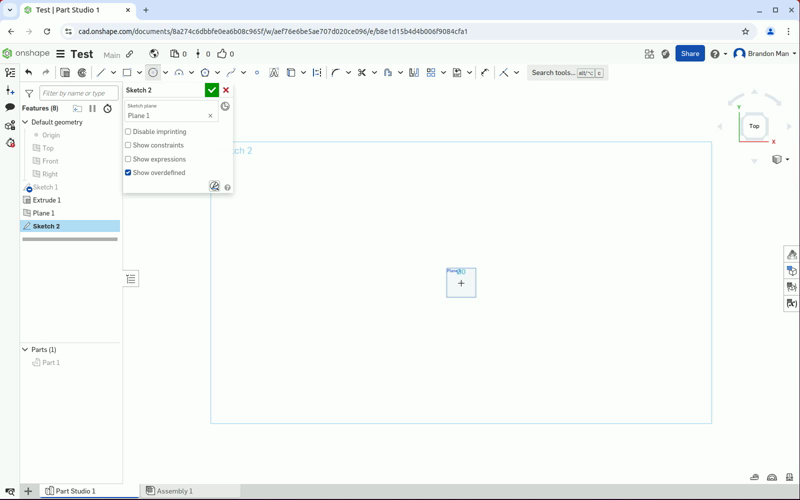
mouse_move(518, 282)
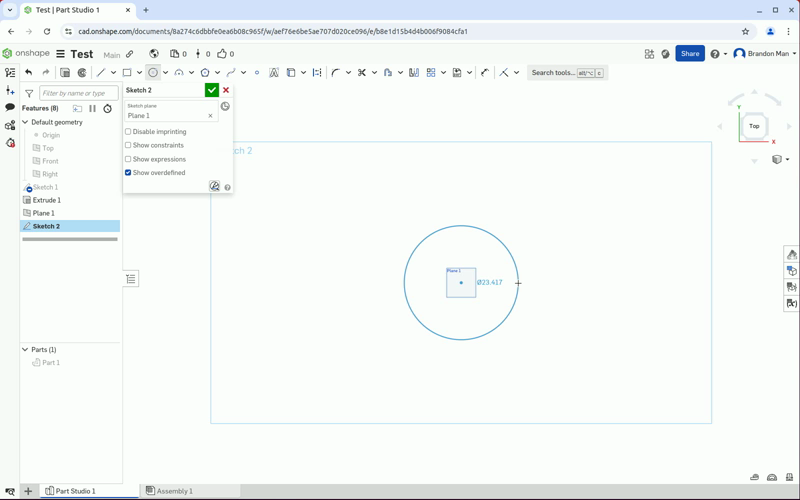
click(518, 282)
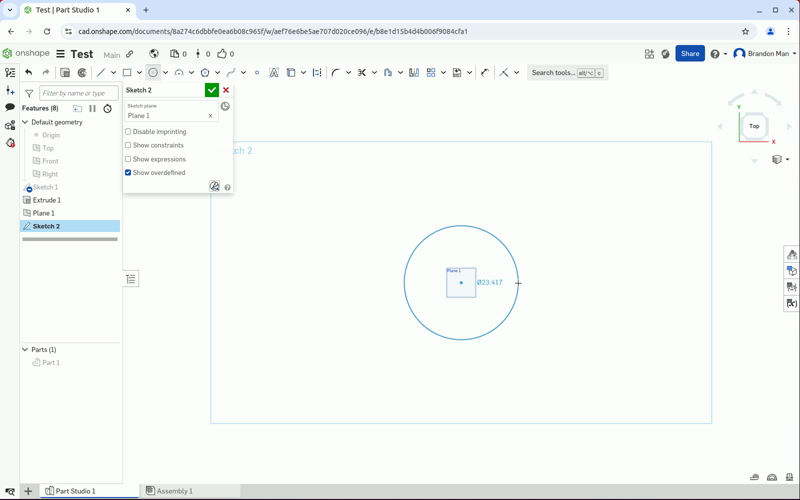
key(esc)
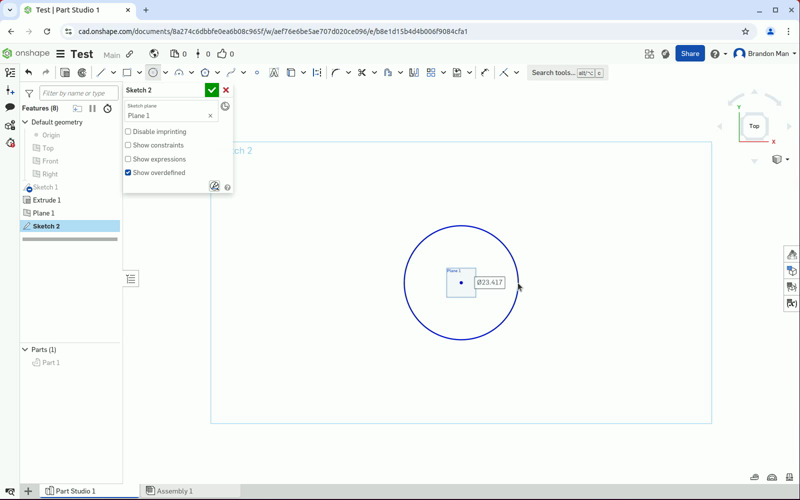
mouse_move(489, 246)
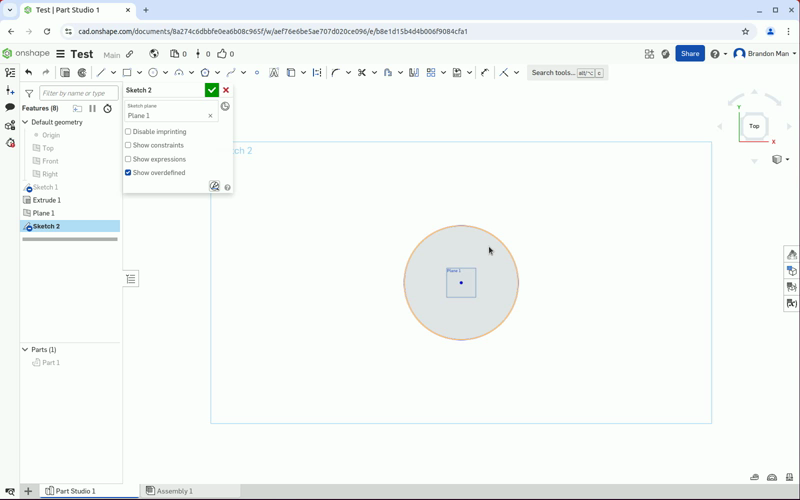
click(489, 246)
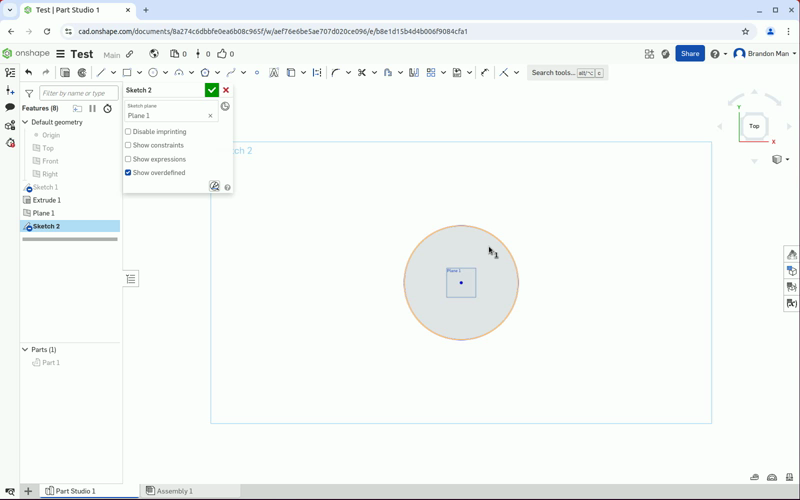
mouse_move(73, 352)
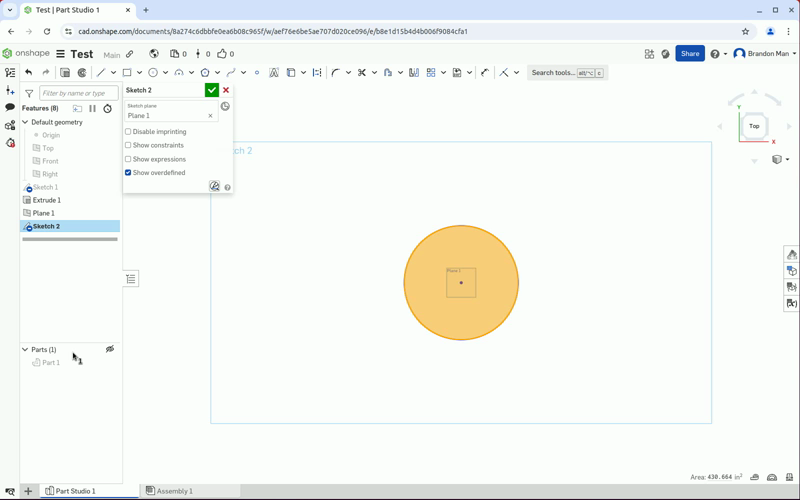
key(shift+y)
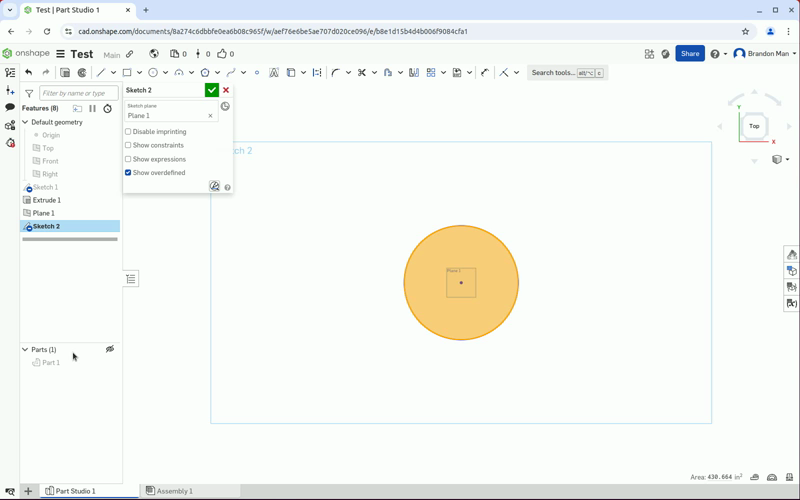
key(shift+e)
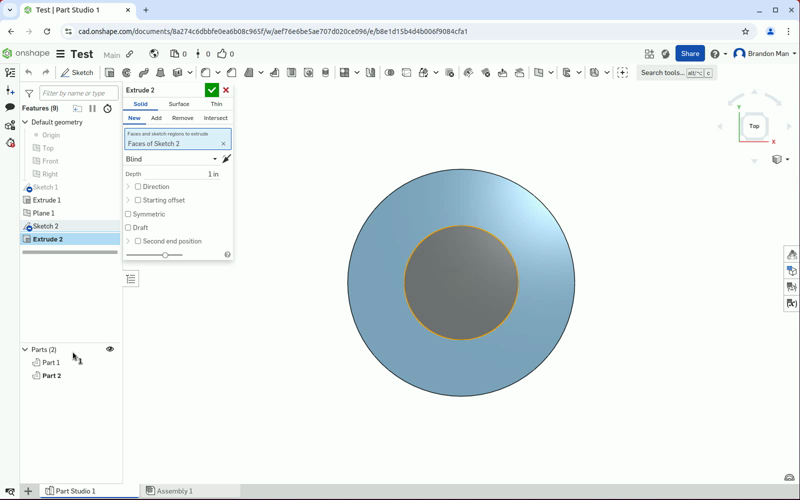
mouse_move(143, 106)
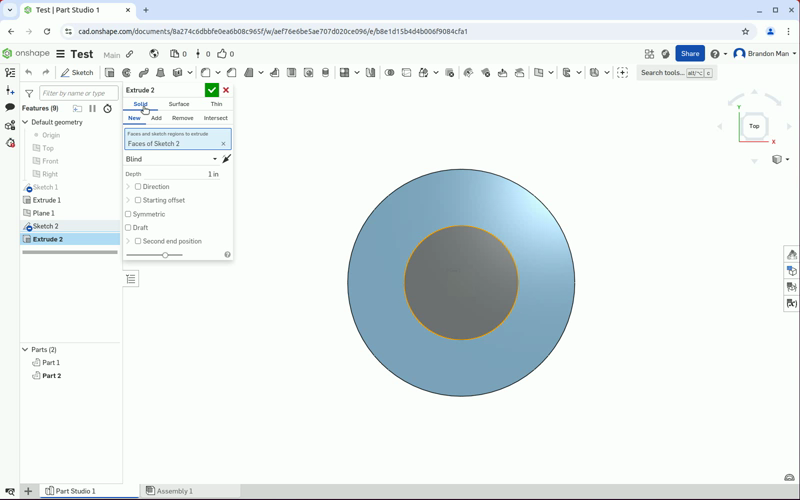
click(143, 106)
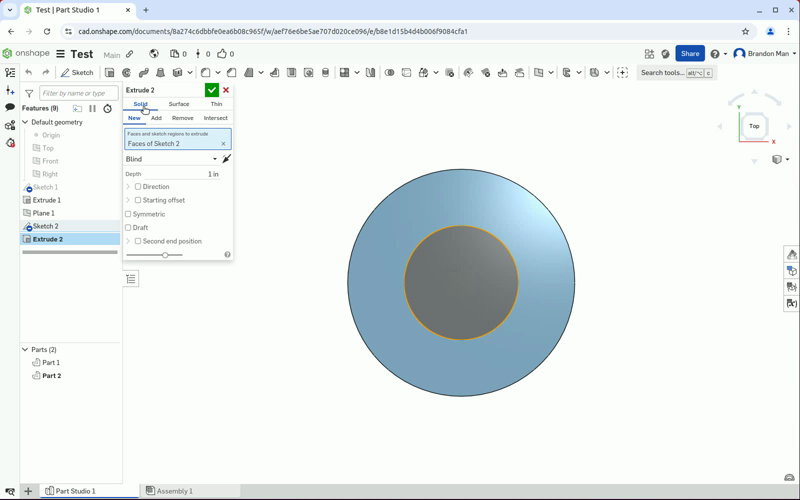
mouse_move(186, 120)
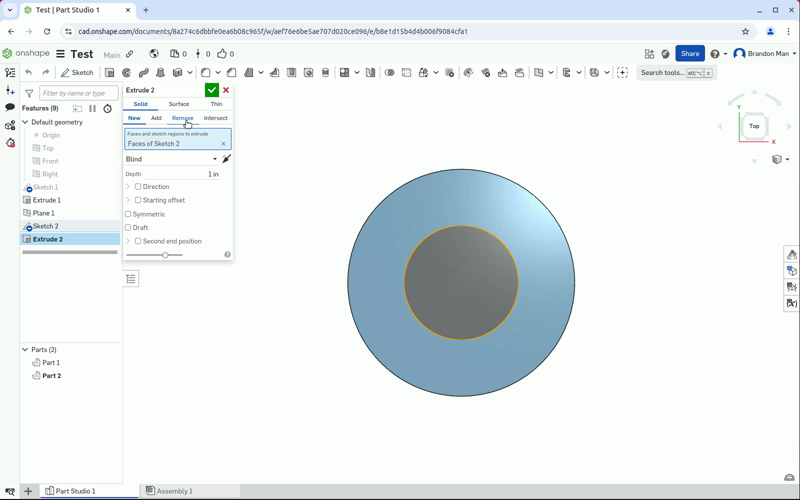
click(186, 120)
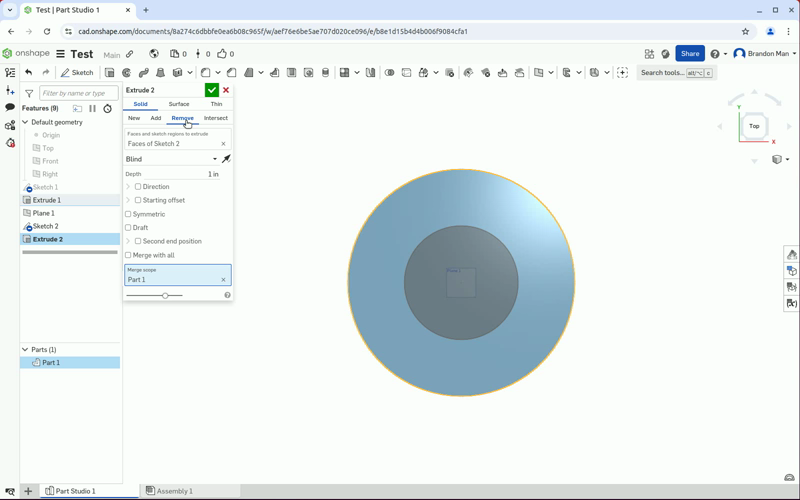
key(tab, 4)
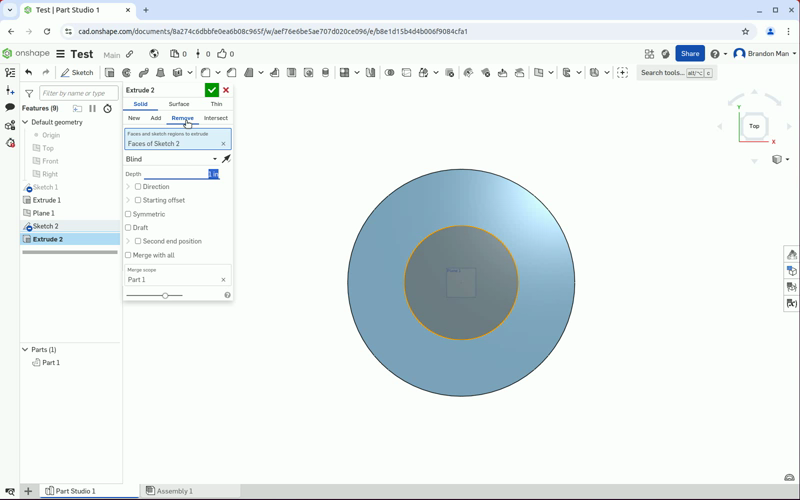
text(3.129)
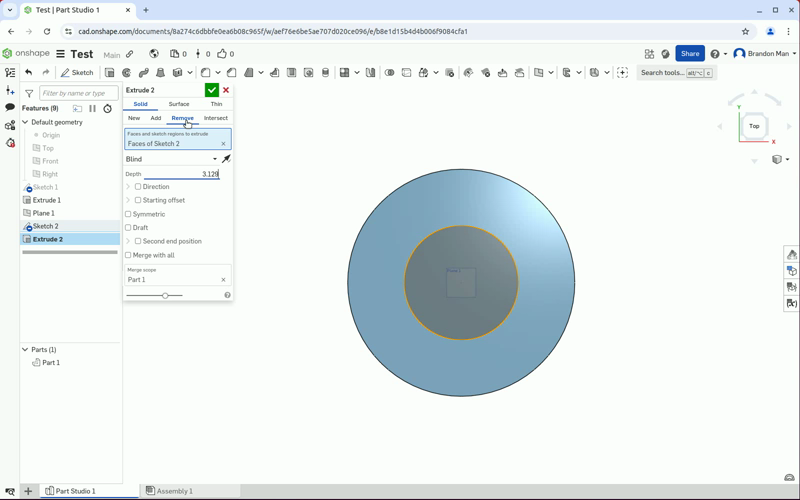
key(tab, 6)
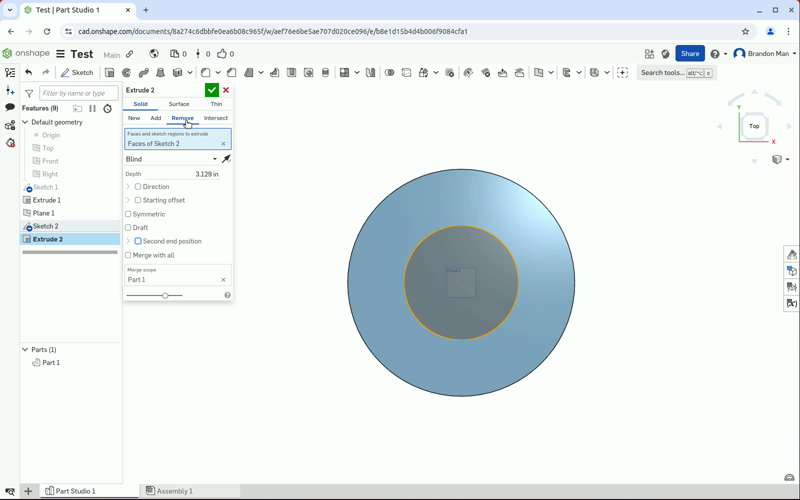
key(space)
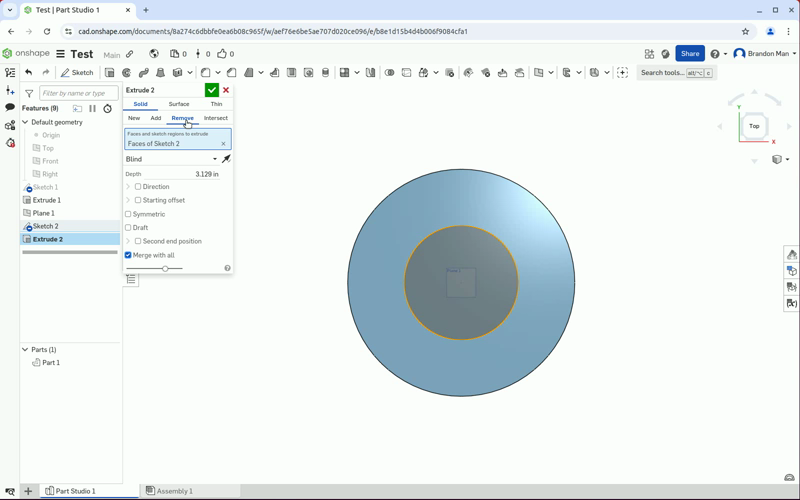
key(enter)
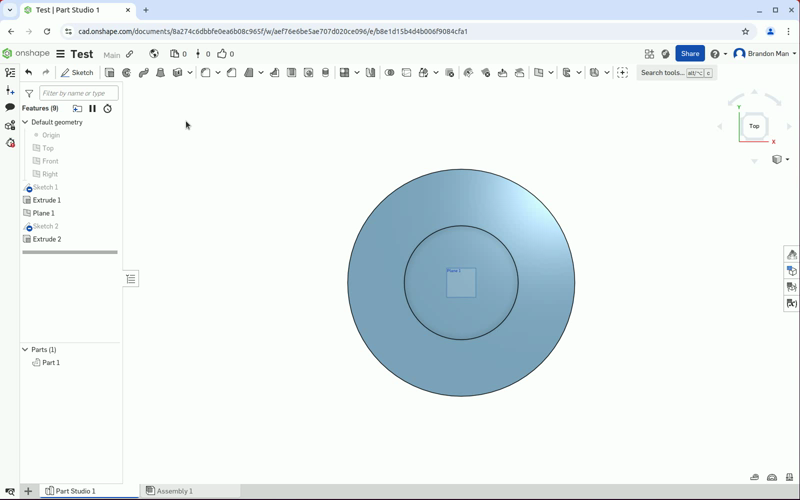
key(shift+h)
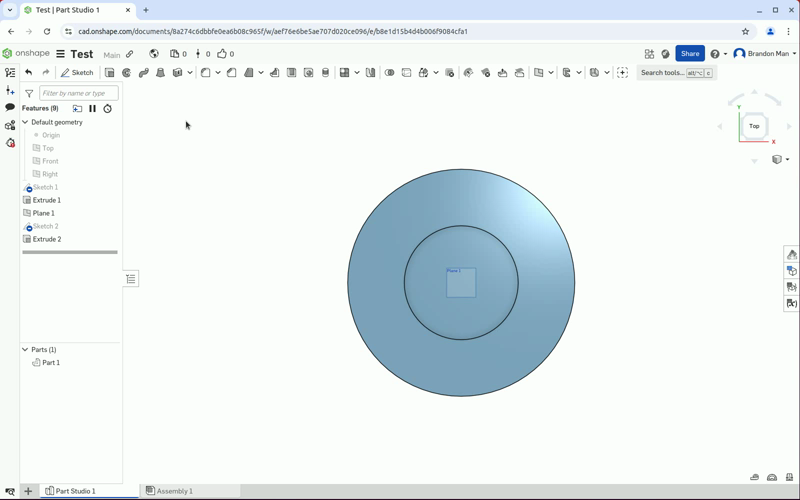
key(shift+h)
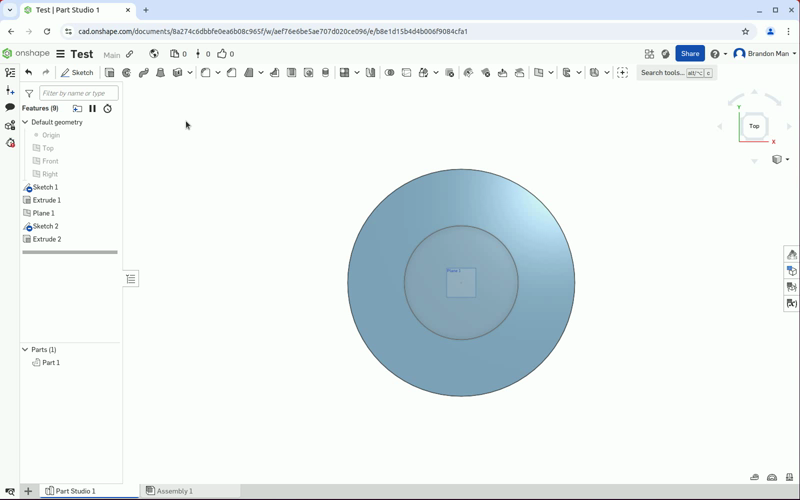
key(shift+7)
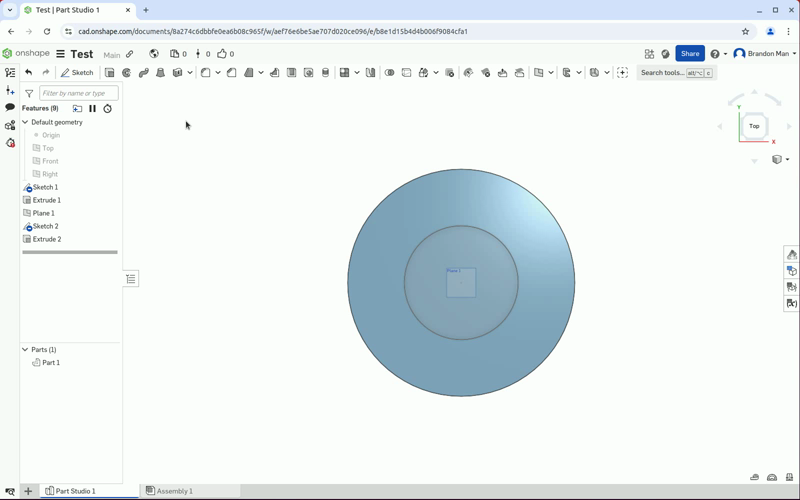
key(up, 3)
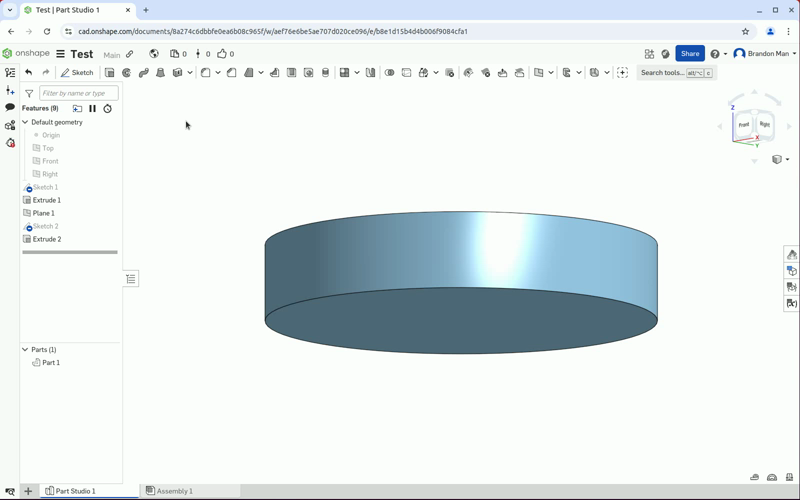
key(left, 3)
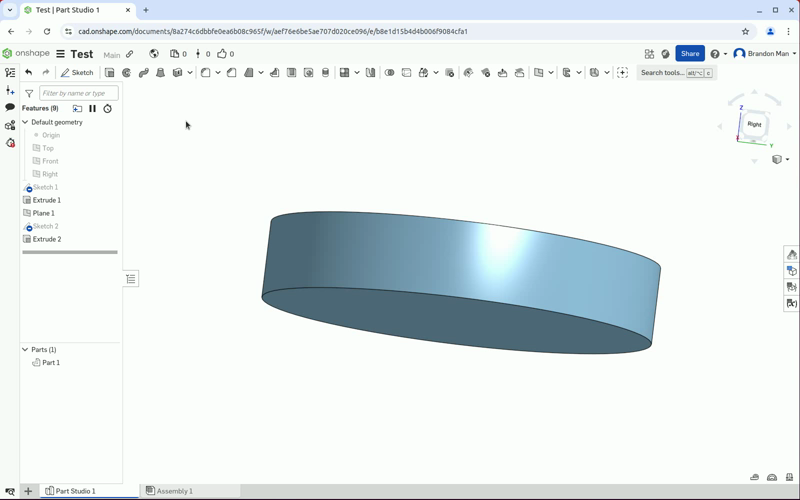
key(right, 3)
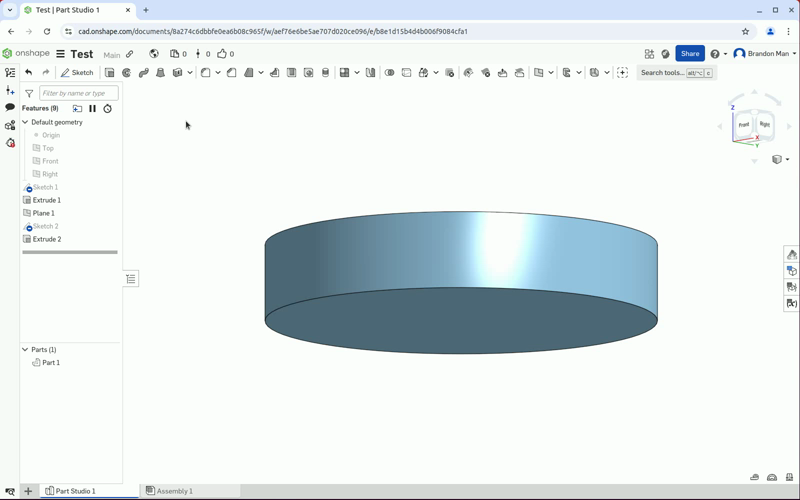
key(down, 3)
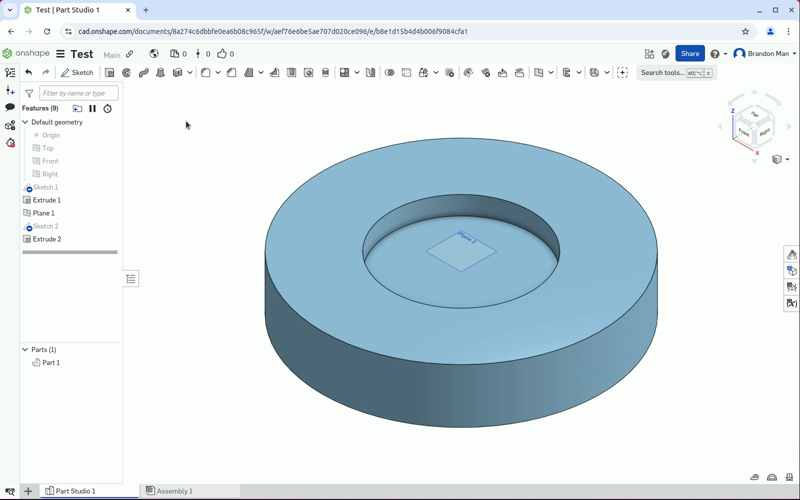
mouse_move(73, 189)
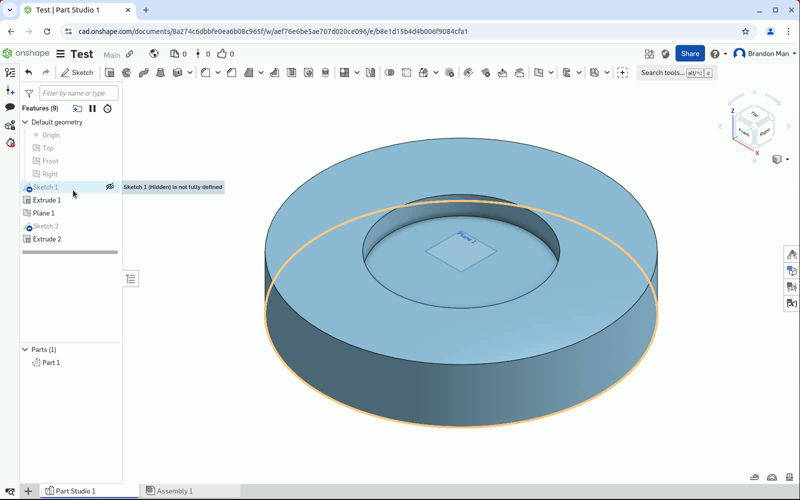
click(73, 189)